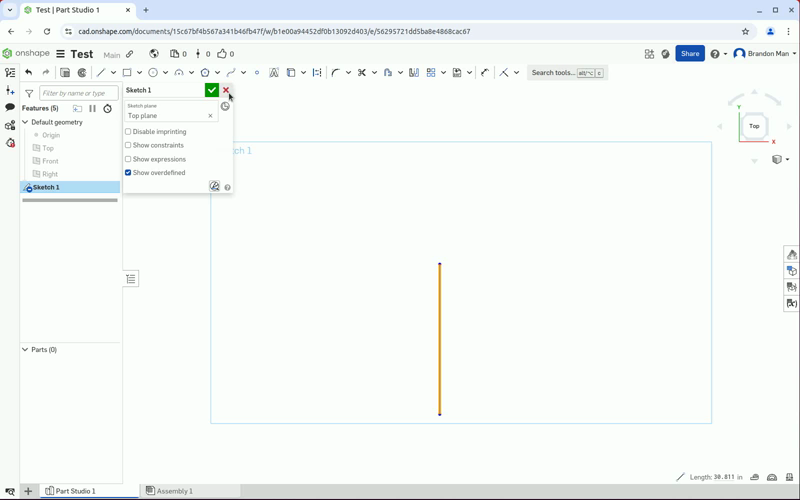
key(shift+h)
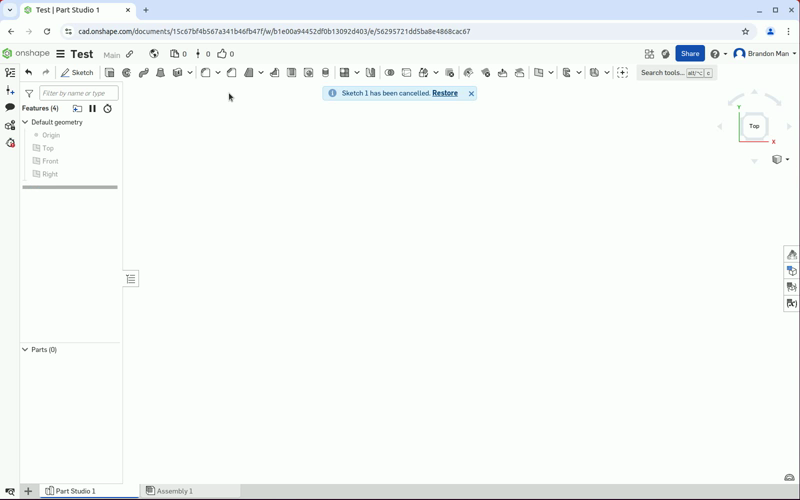
mouse_move(73, 352)
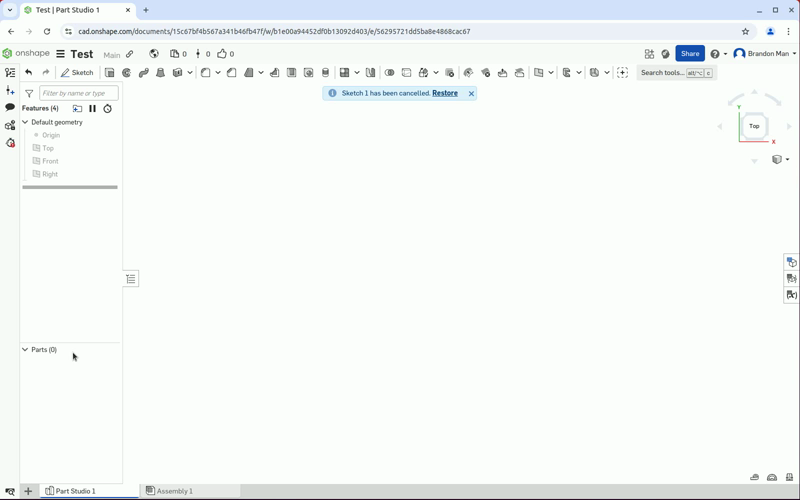
key(y)
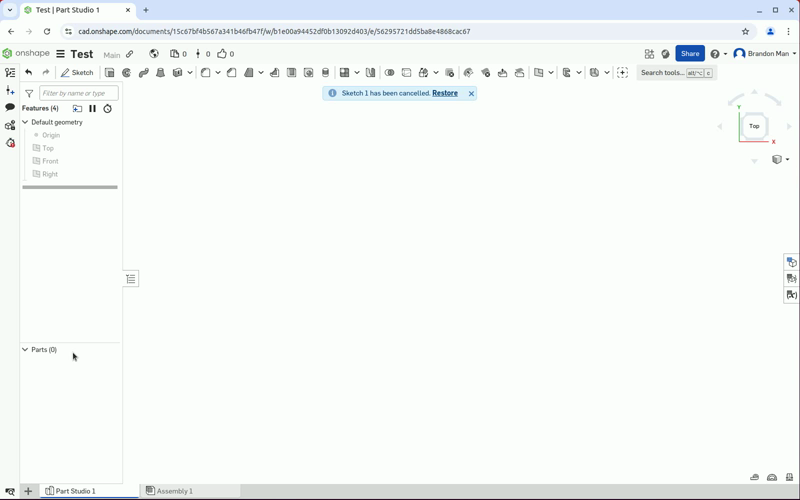
key(shift+p)
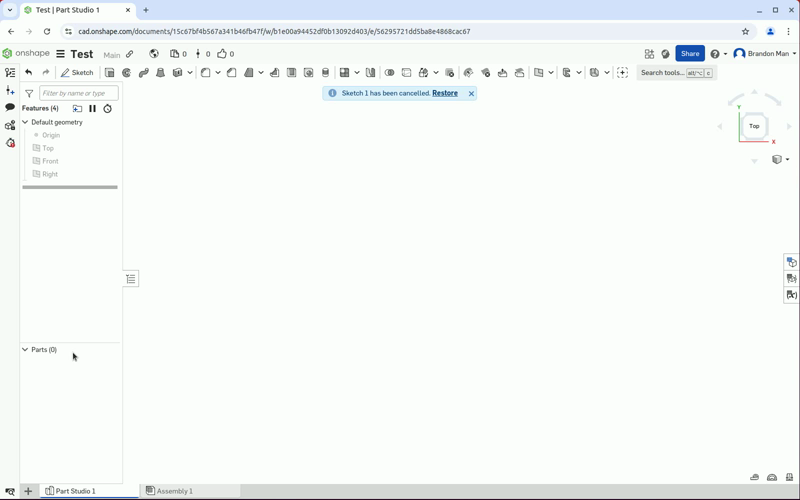
key(space)
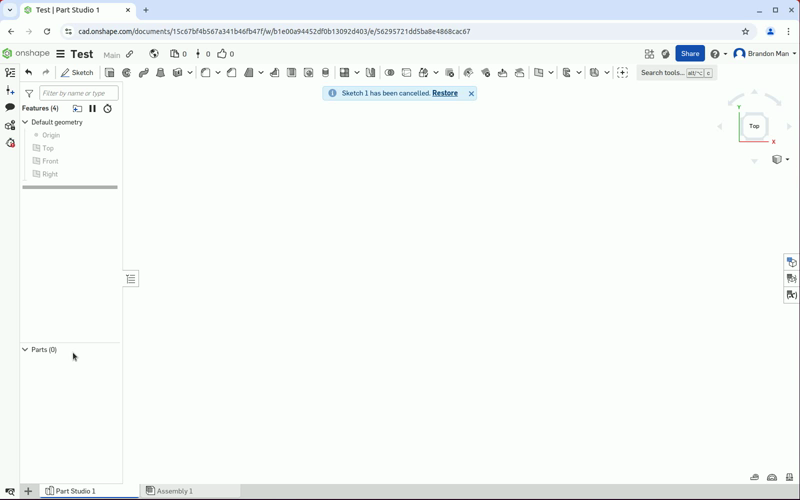
key_down(shift)
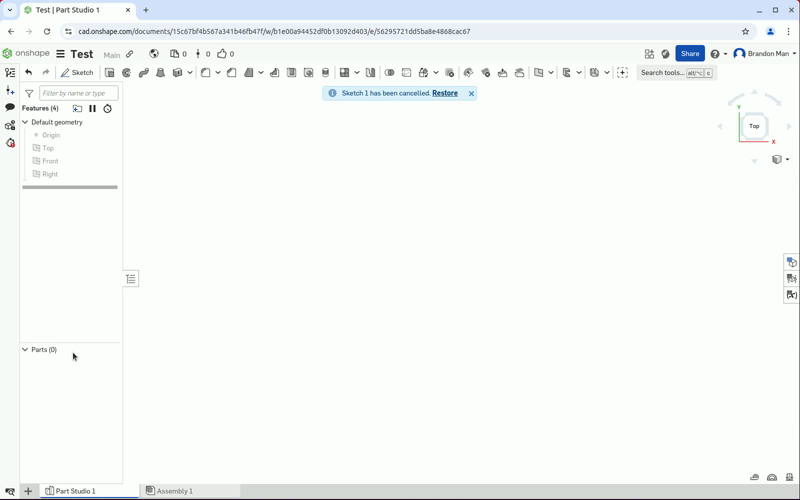
key(up)
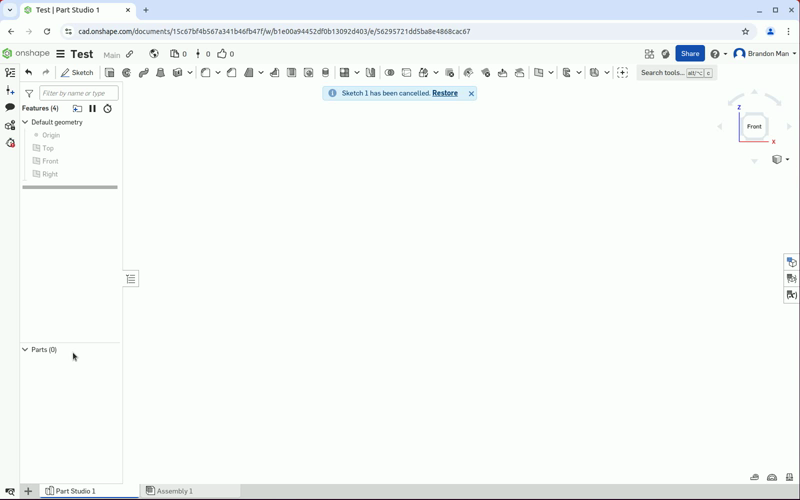
key_up(shift)
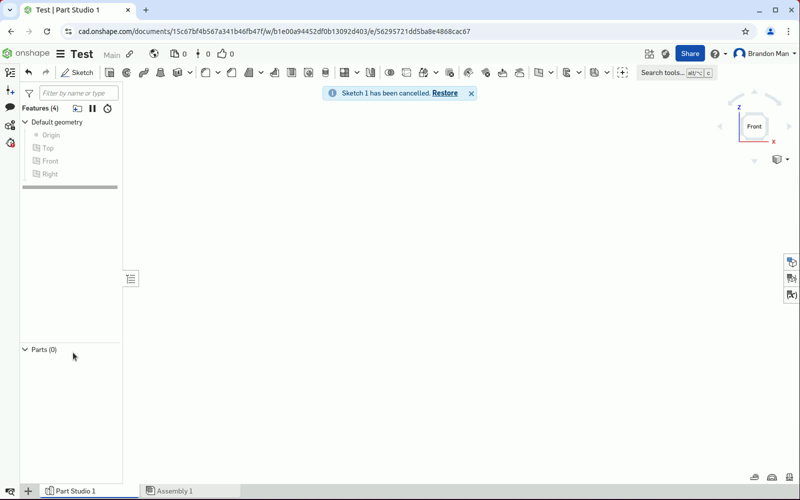
mouse_move(73, 352)
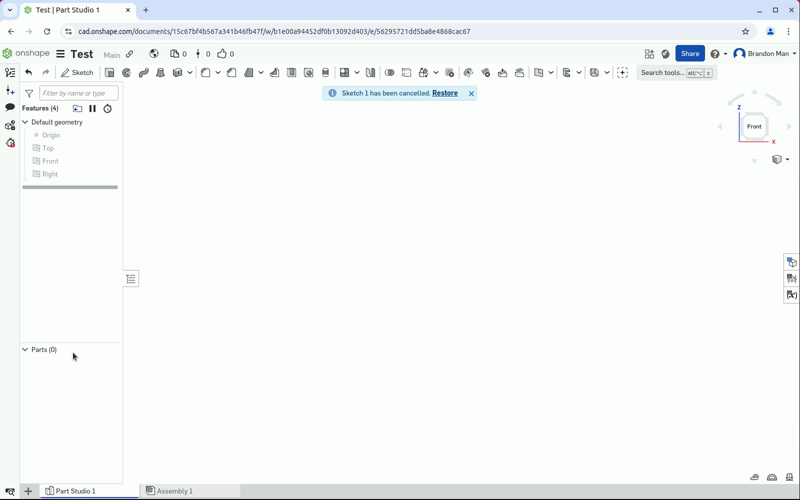
key(shift+y)
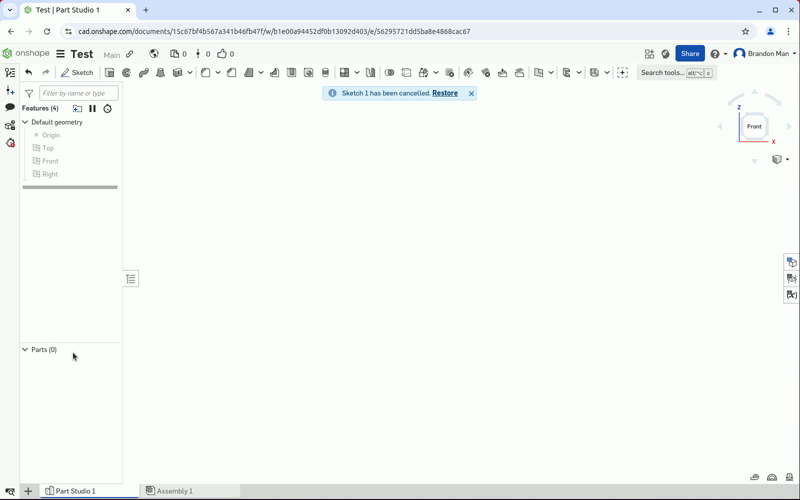
key(shift+s)
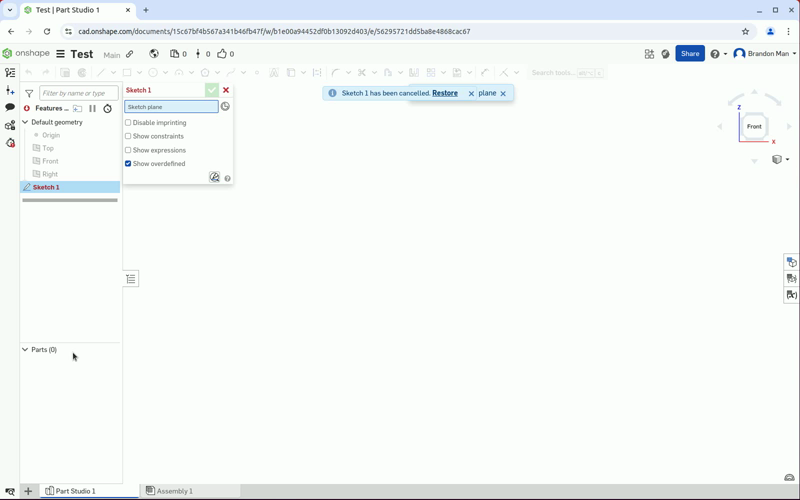
mouse_move(73, 163)
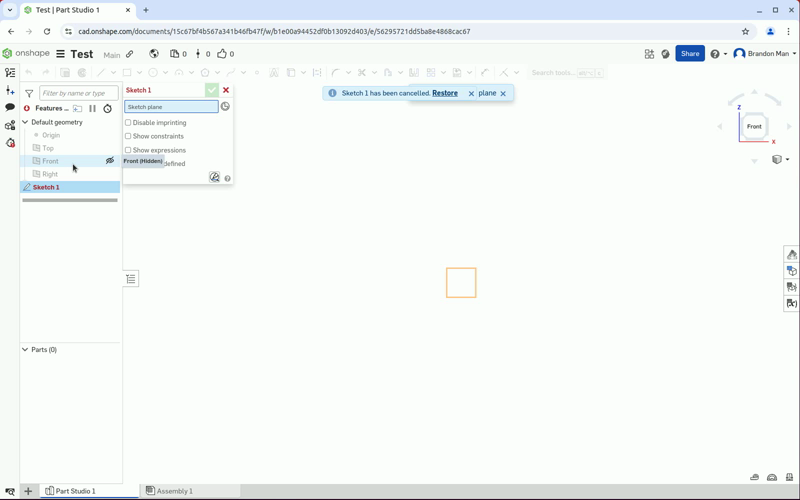
click(73, 163)
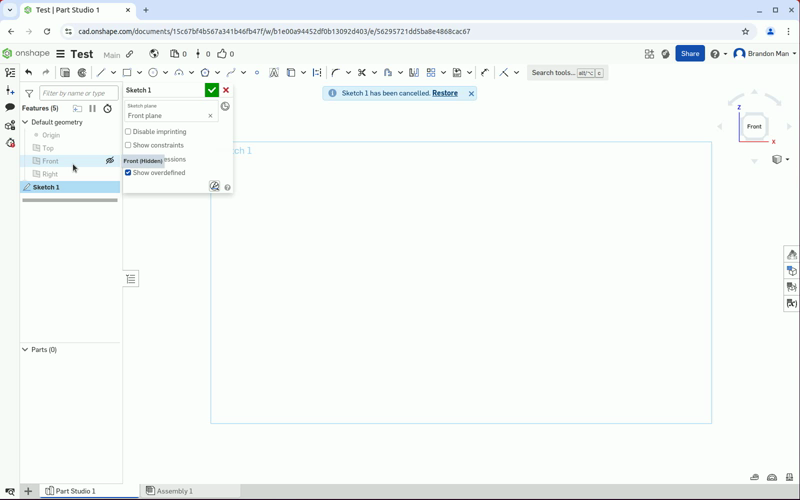
mouse_move(73, 352)
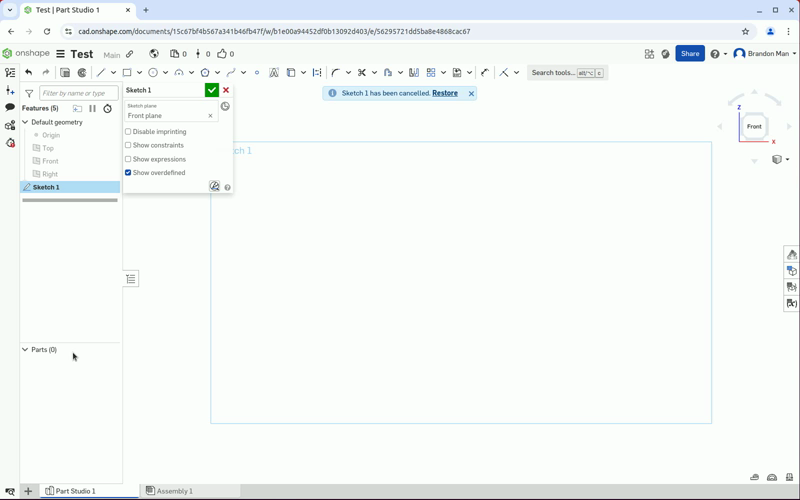
key(y)
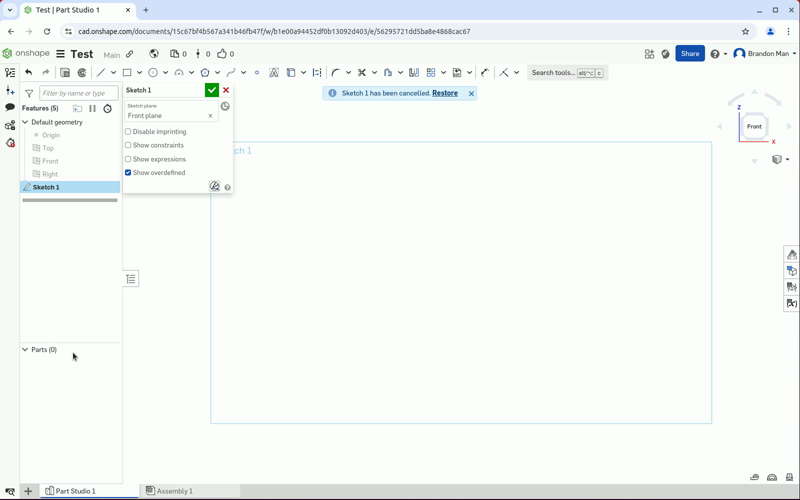
key(c)
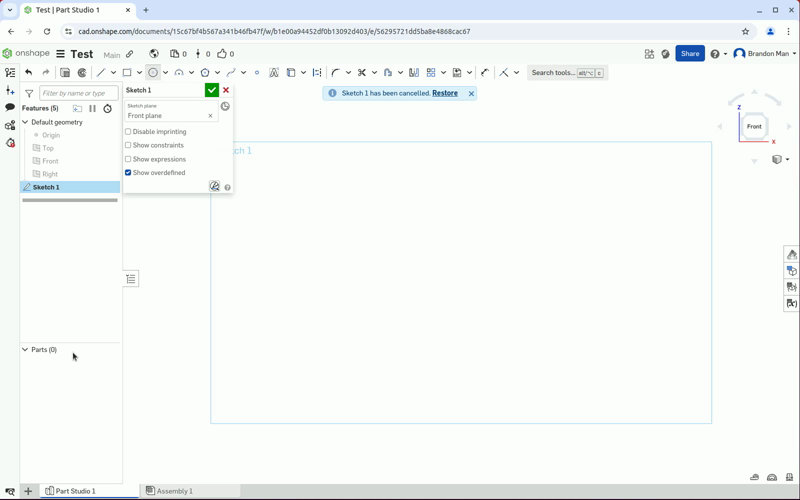
key_down(shift)
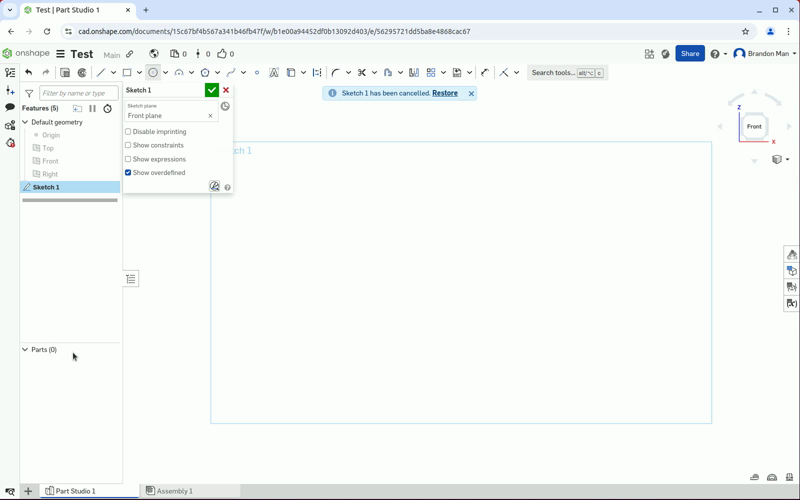
mouse_move(461, 282)
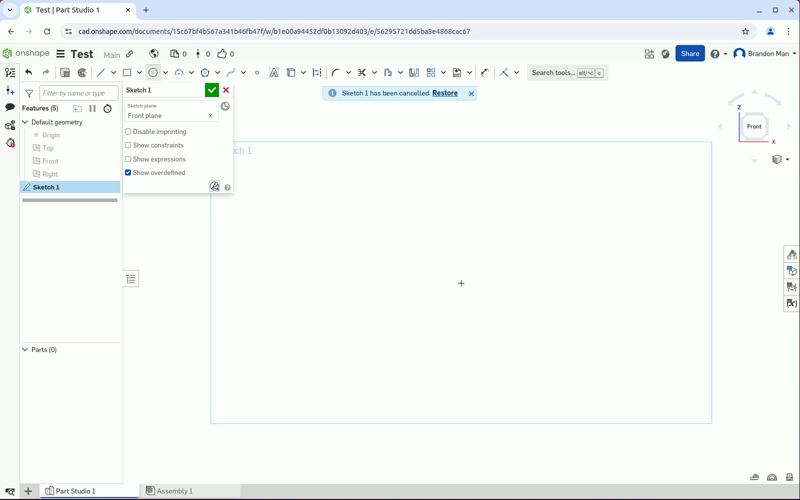
click(461, 282)
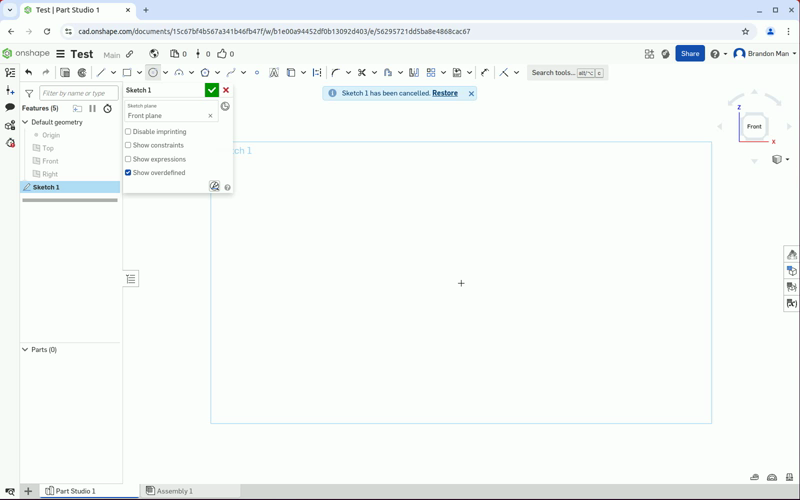
key_up(shift)
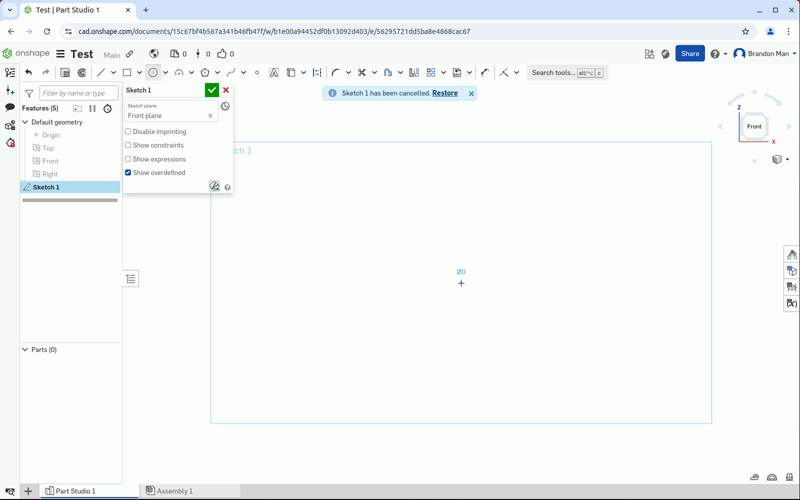
mouse_move(543, 282)
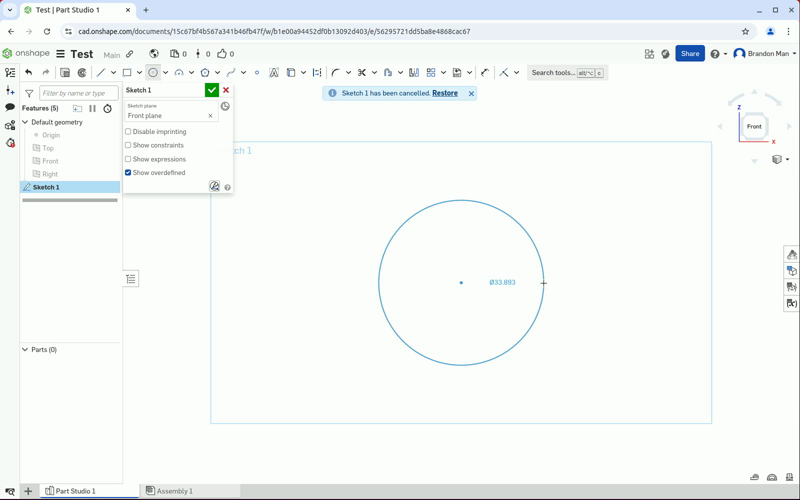
click(543, 282)
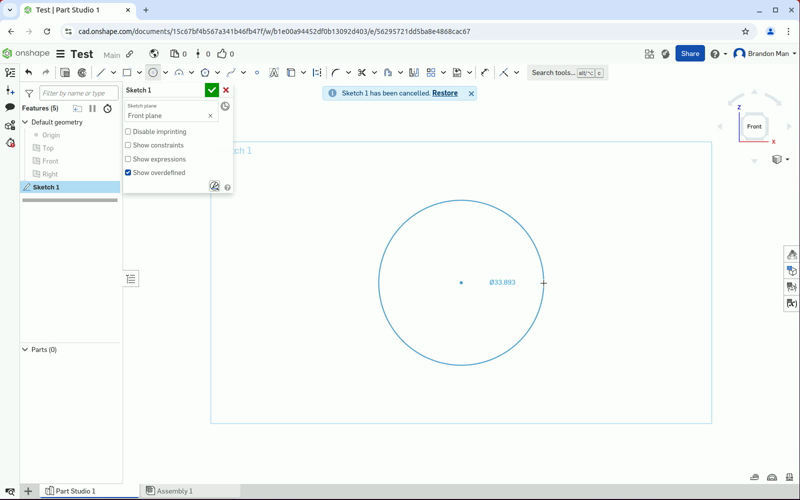
key(esc)
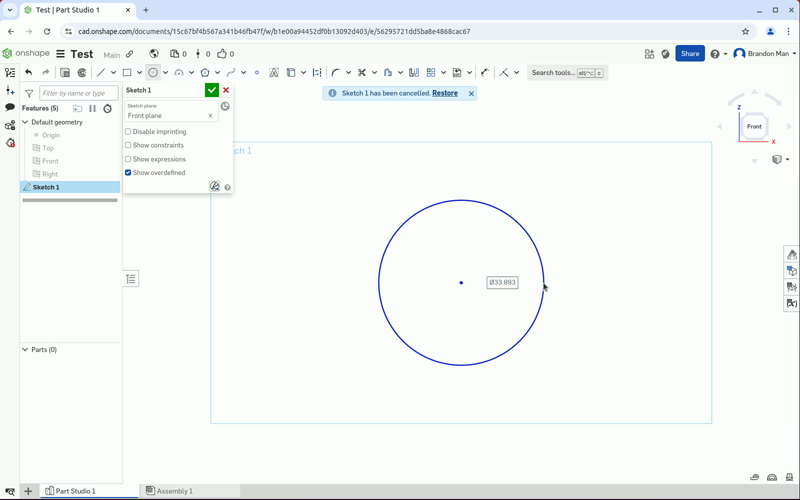
mouse_move(528, 293)
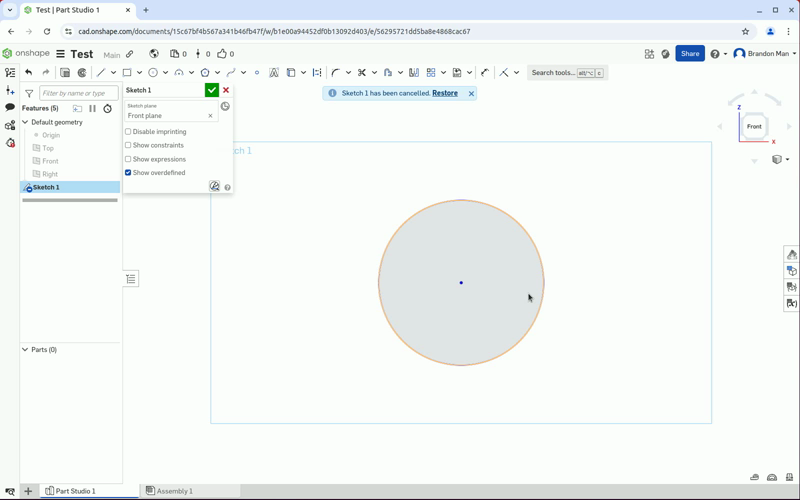
click(528, 293)
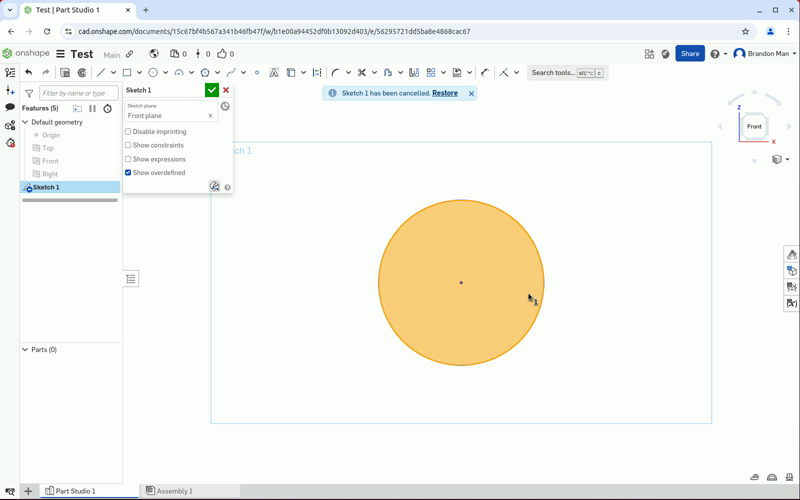
mouse_move(73, 352)
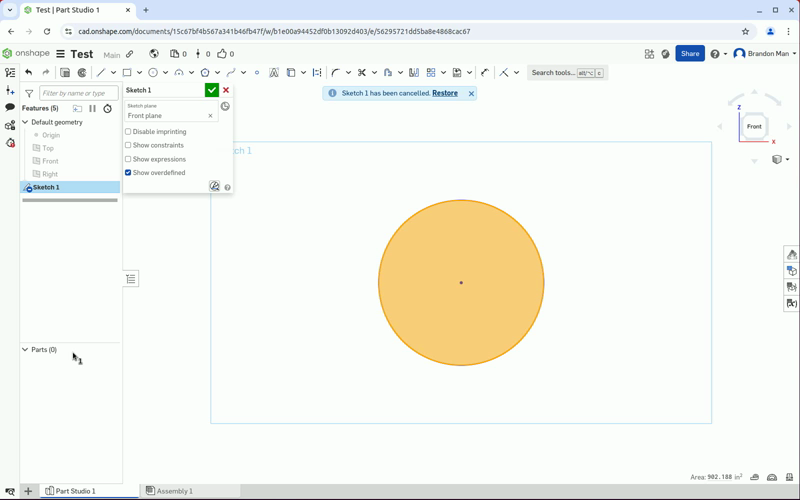
key(shift+y)
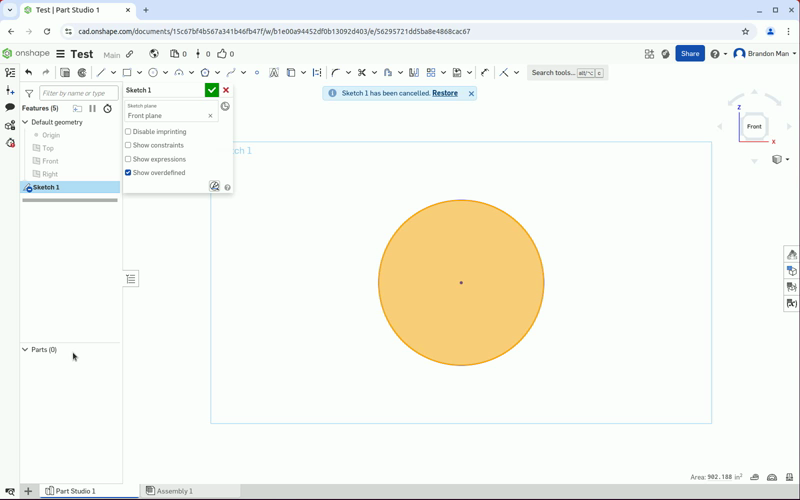
key(shift+e)
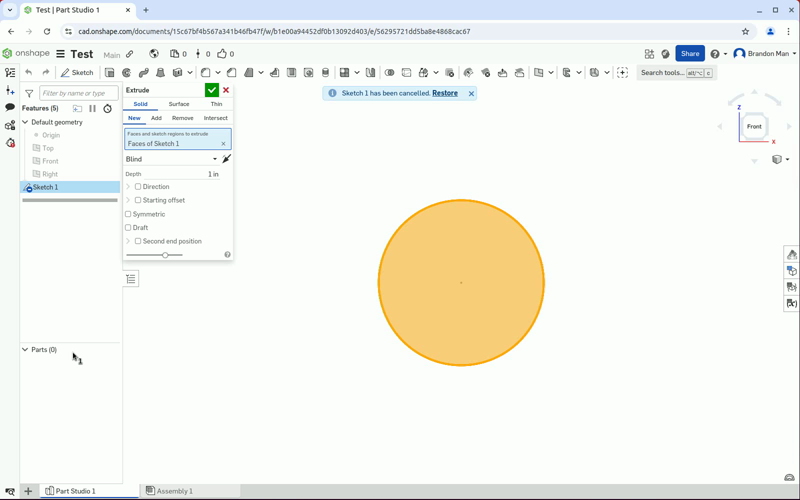
mouse_move(143, 106)
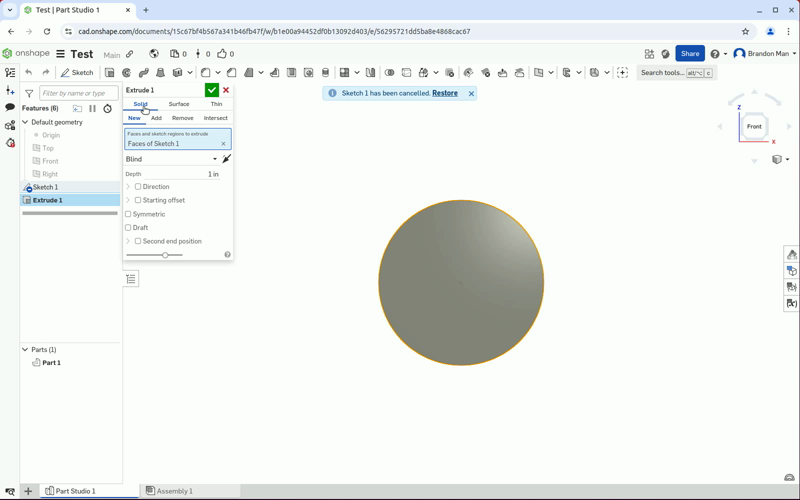
click(143, 106)
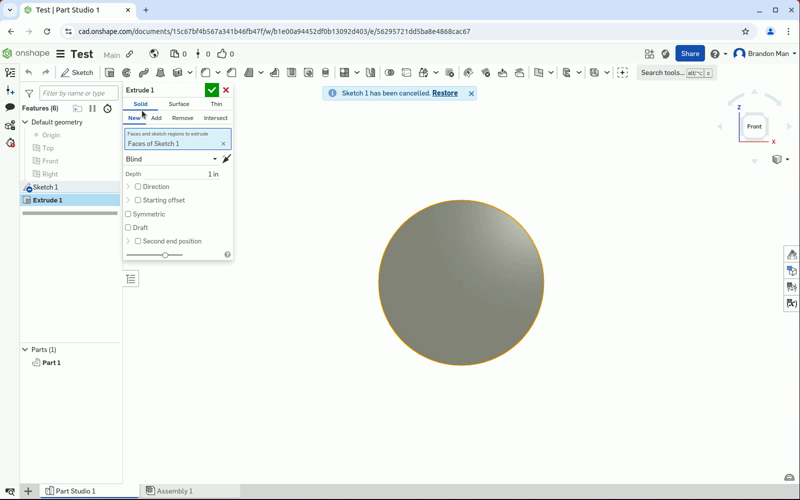
mouse_move(137, 120)
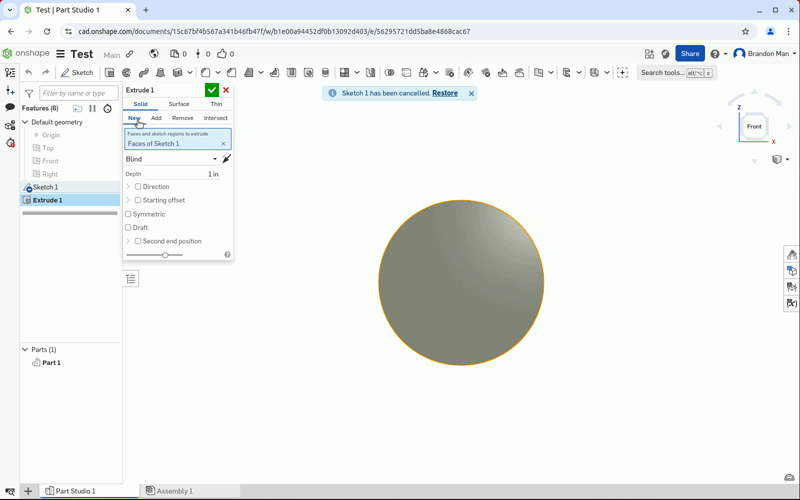
click(137, 120)
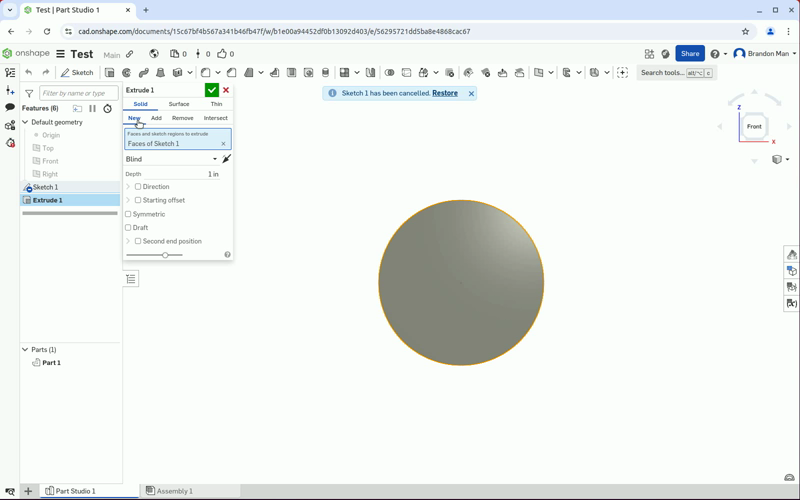
key(tab, 4)
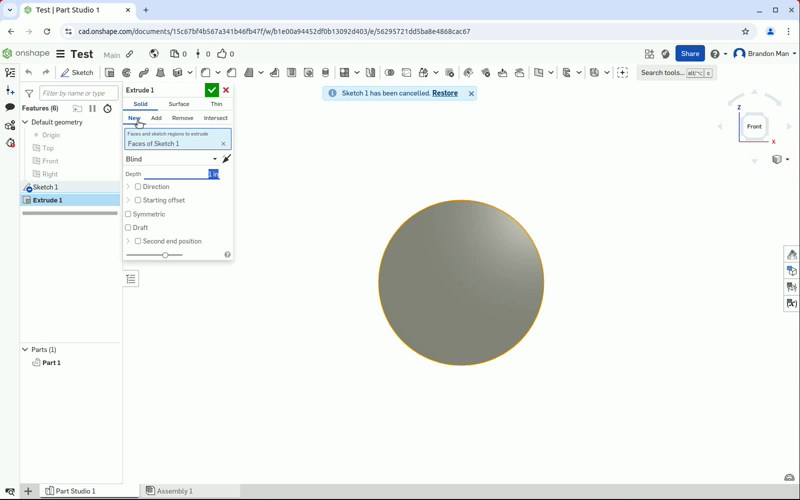
text(23.108)
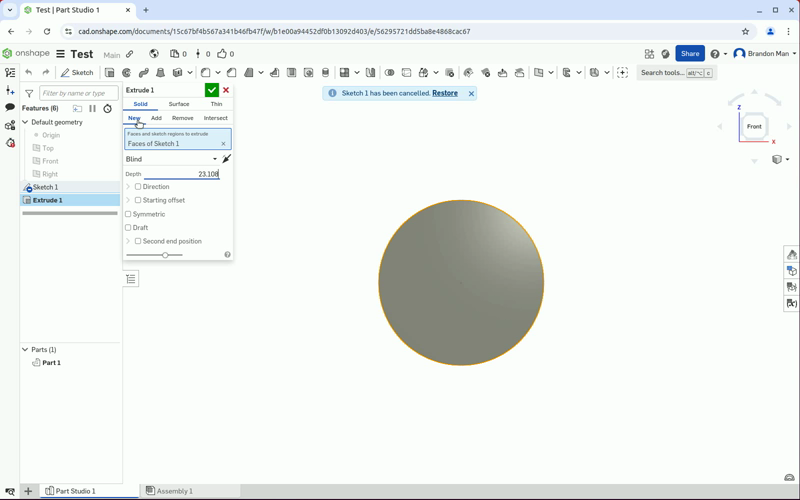
key(enter)
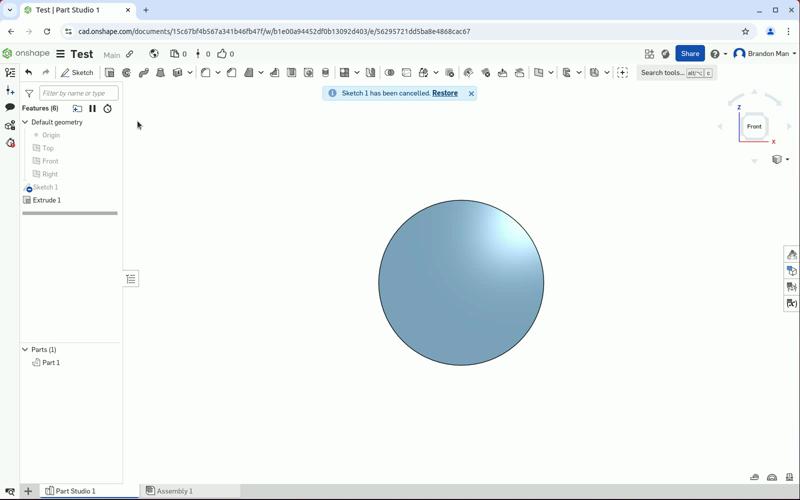
key(shift+h)
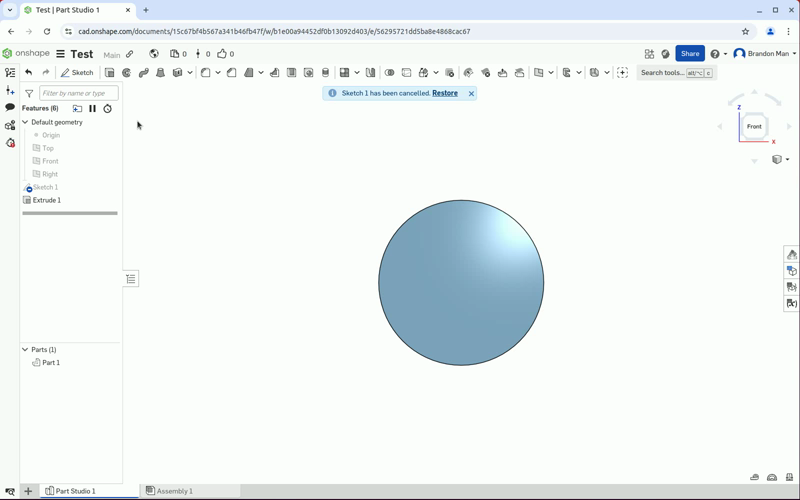
key(shift+h)
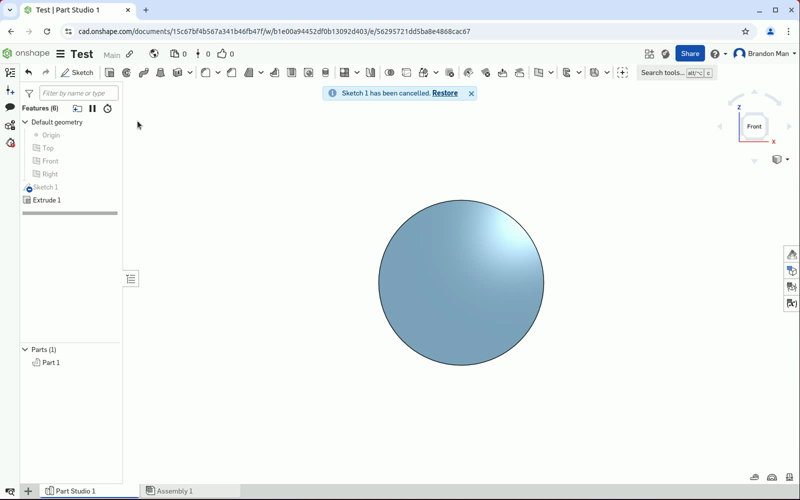
mouse_move(73, 189)
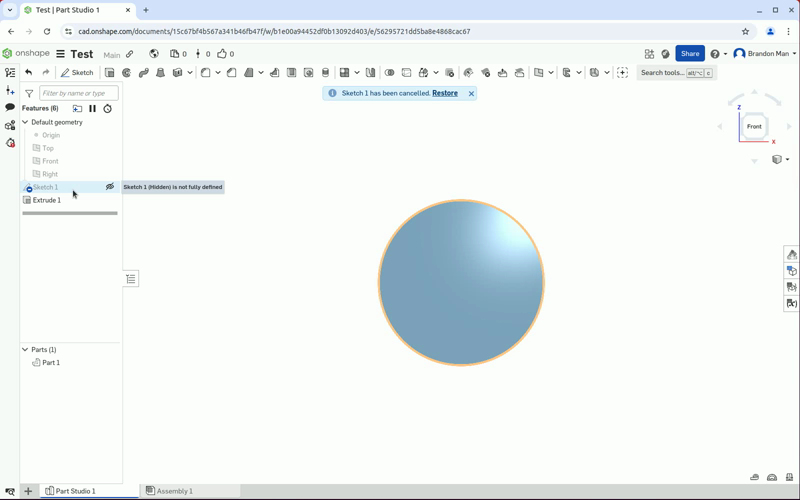
click(73, 189)
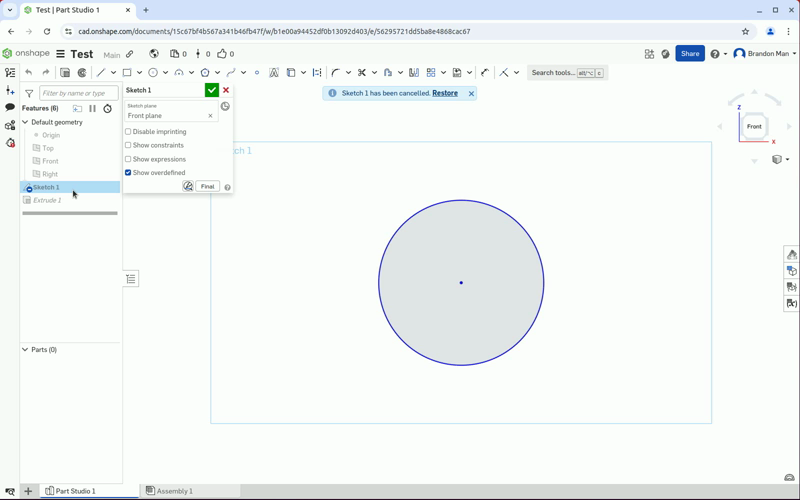
mouse_move(229, 92)
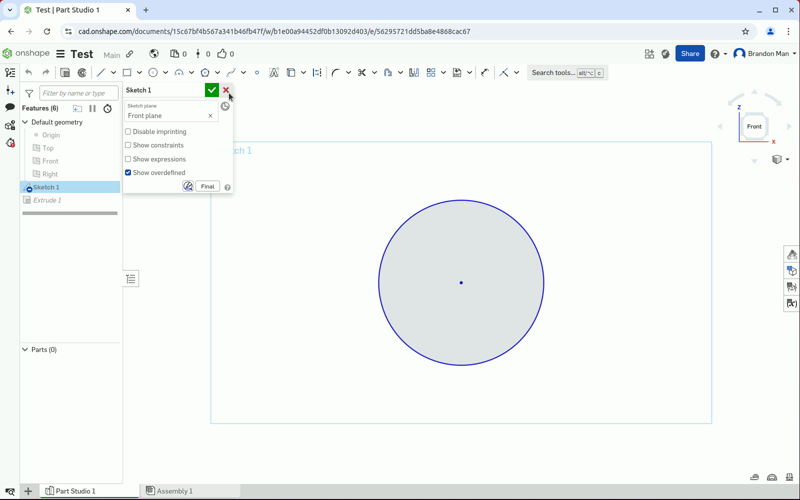
click(229, 92)
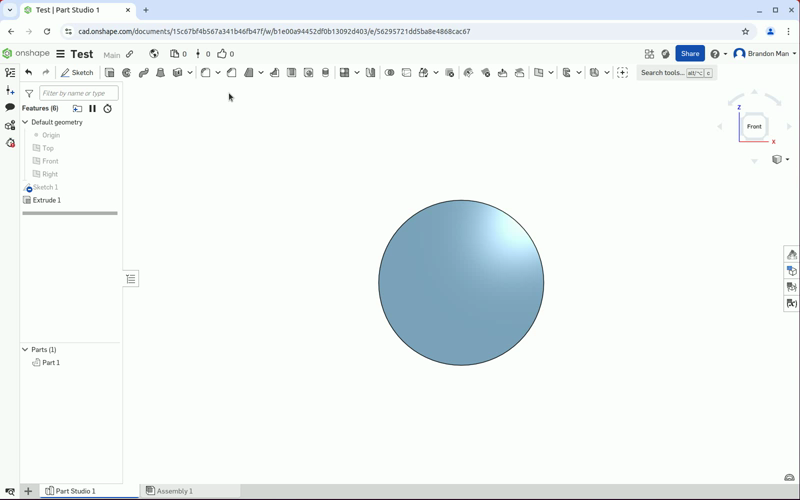
mouse_move(541, 75)
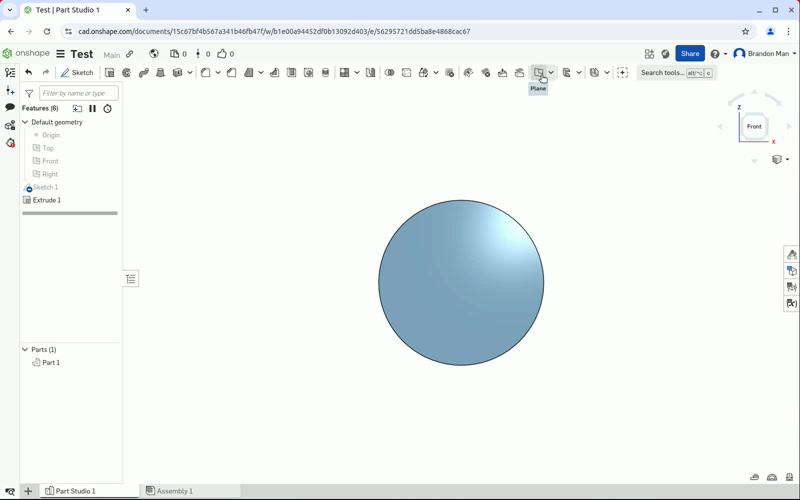
click(541, 75)
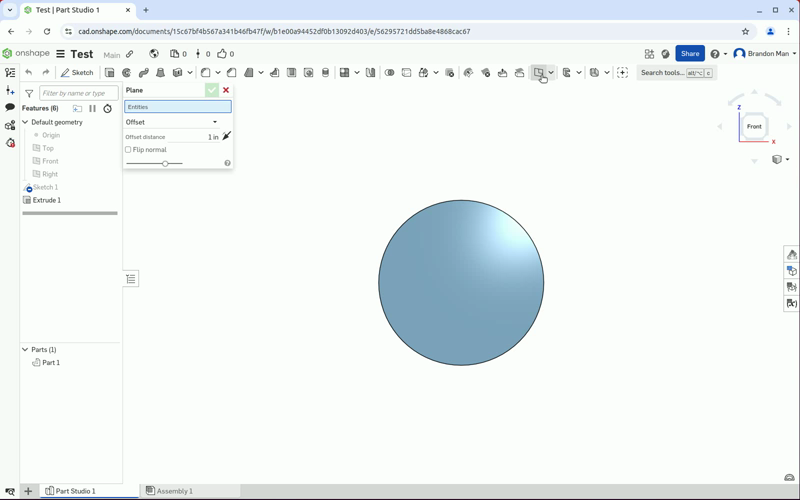
mouse_move(73, 163)
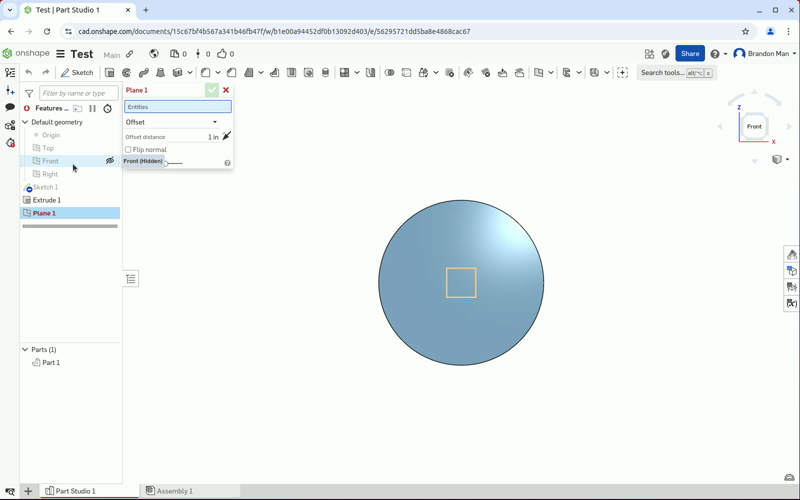
click(73, 163)
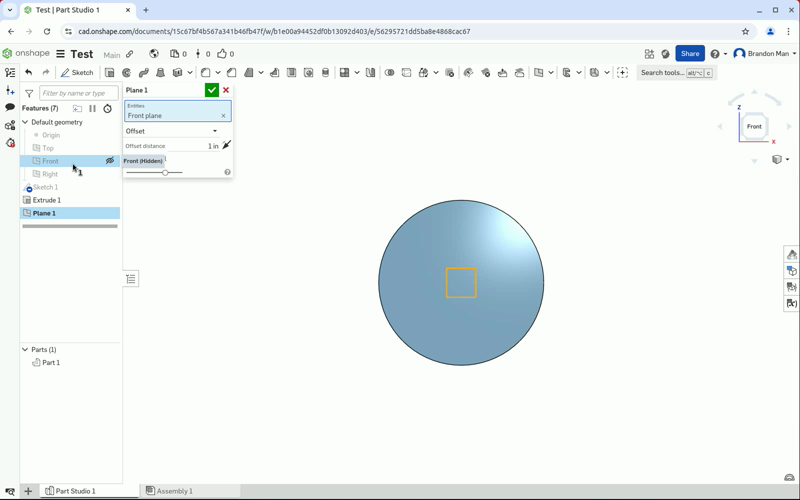
key(tab, 2)
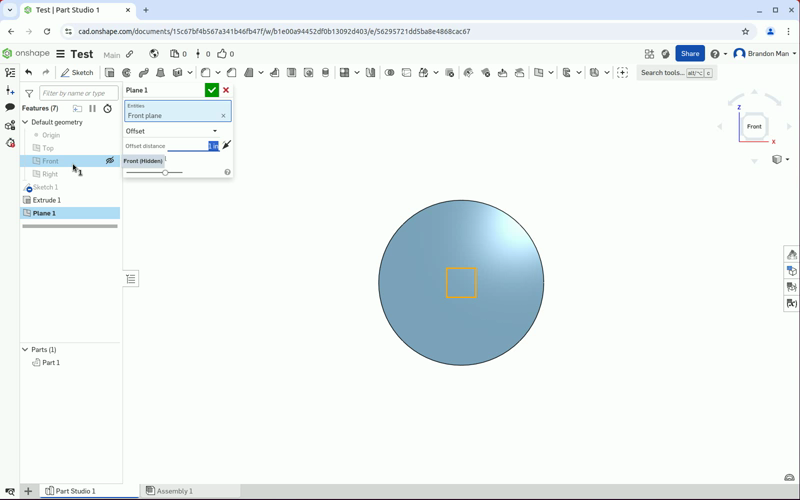
text(23.108)
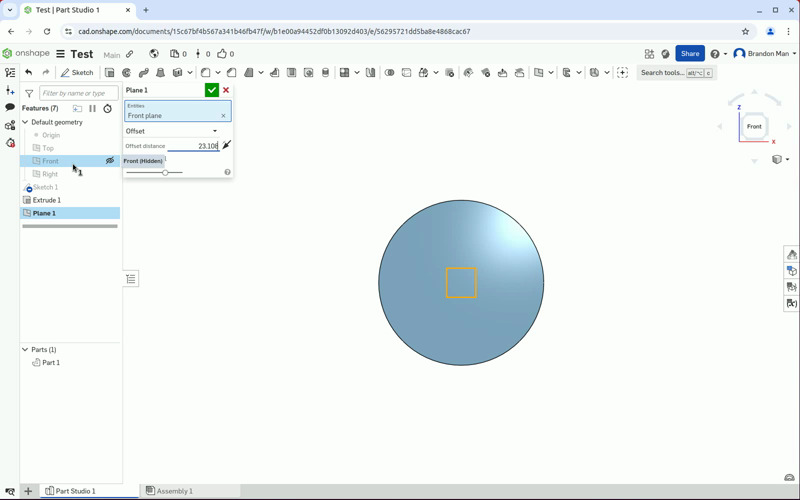
key(enter, 2)
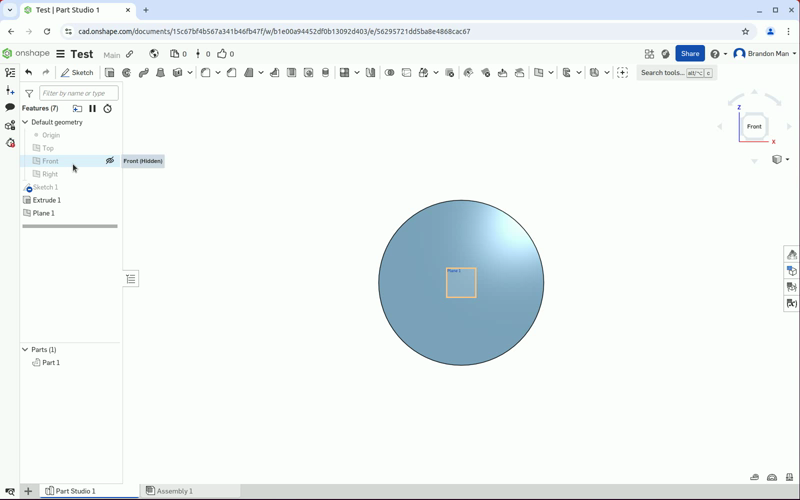
key(shift+s)
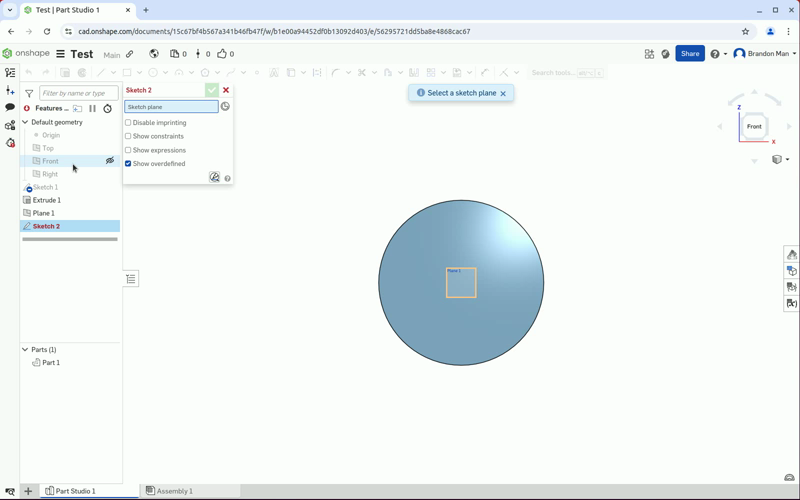
mouse_move(73, 215)
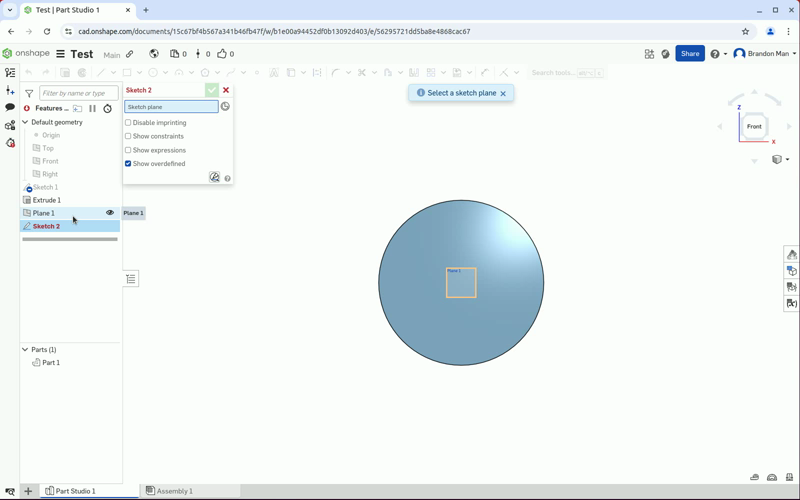
click(73, 215)
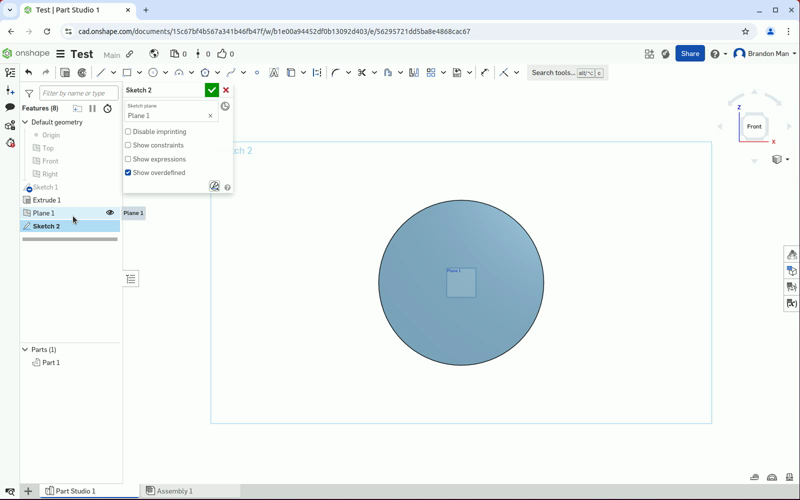
mouse_move(73, 352)
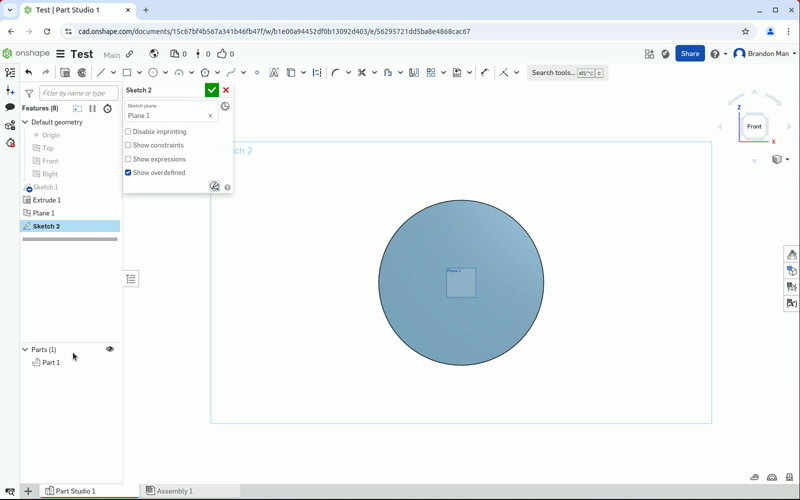
key(y)
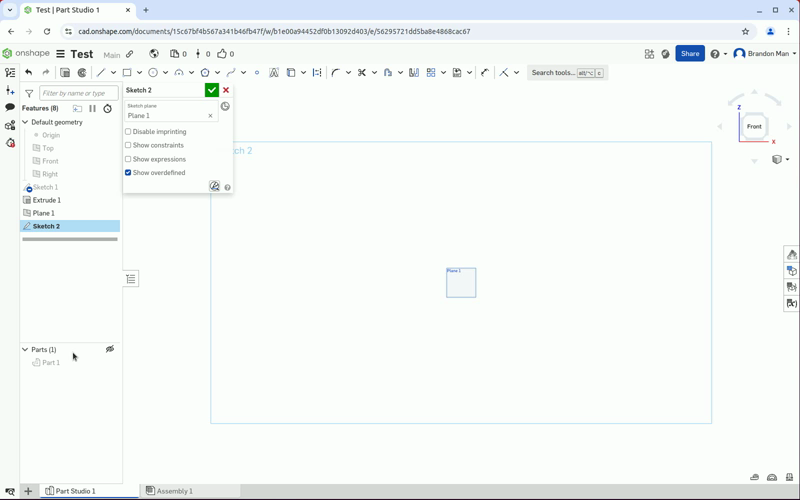
key(c)
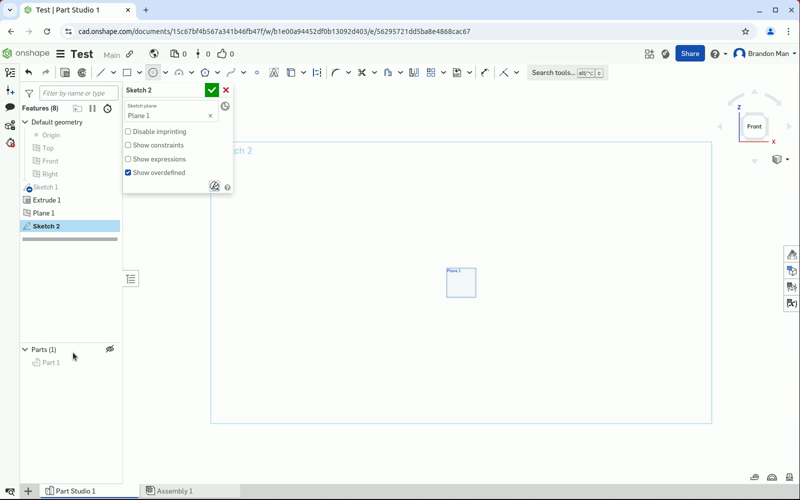
key_down(shift)
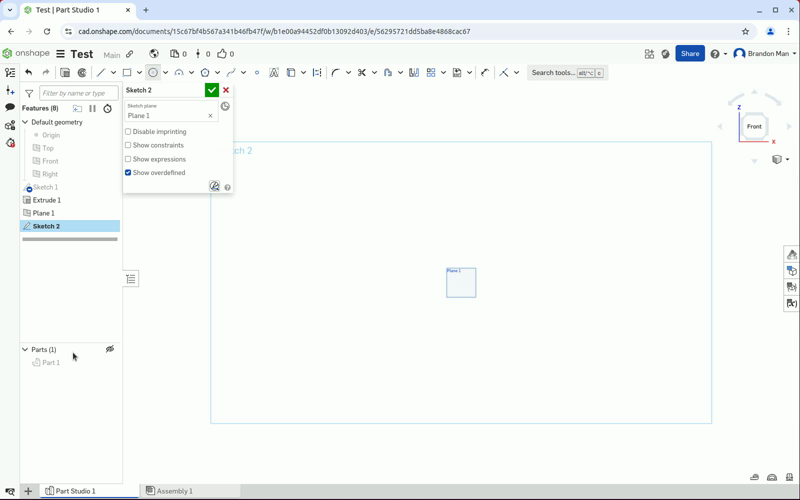
mouse_move(461, 282)
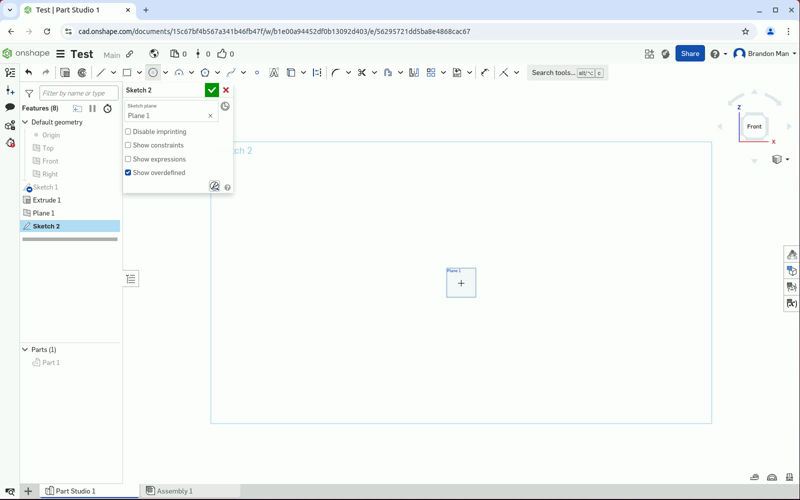
click(461, 282)
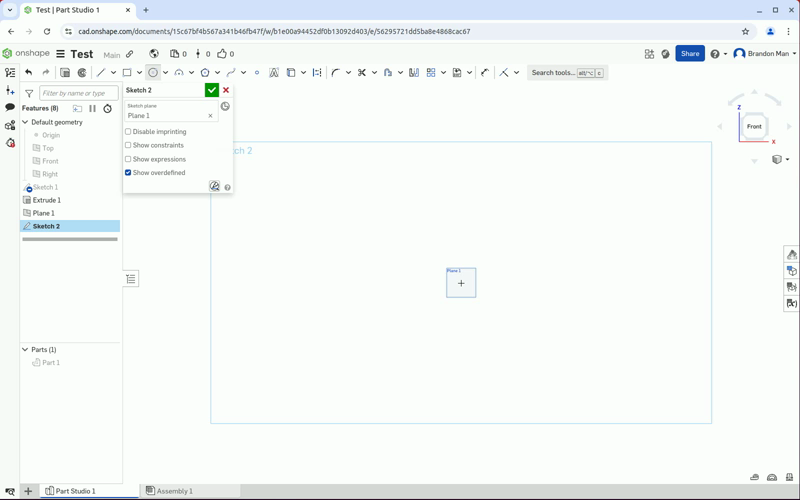
key_up(shift)
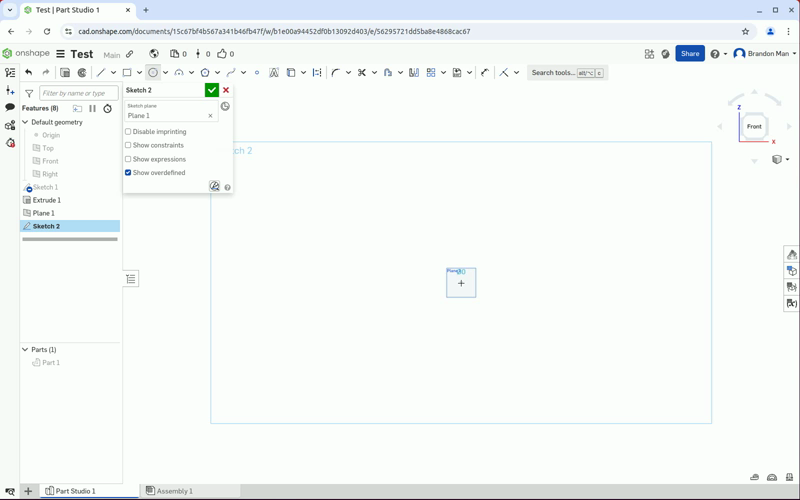
mouse_move(495, 282)
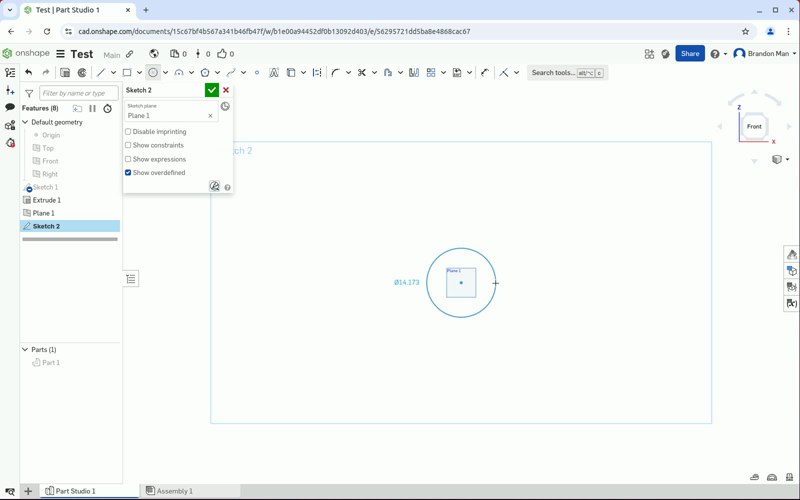
click(495, 282)
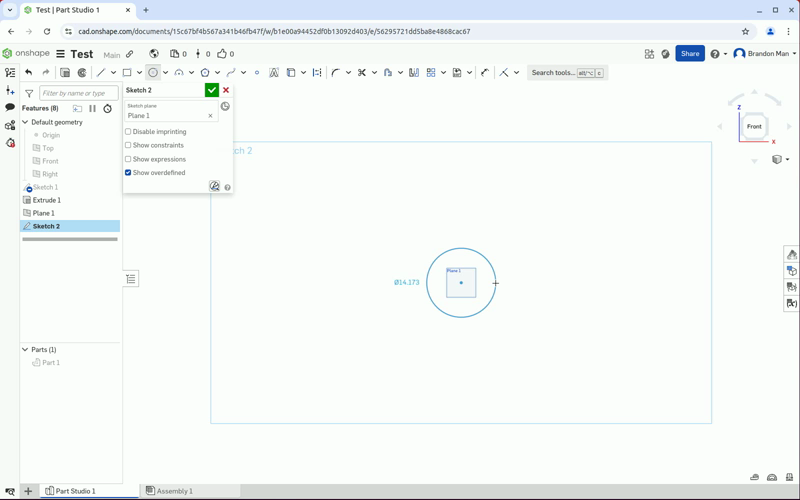
key(esc)
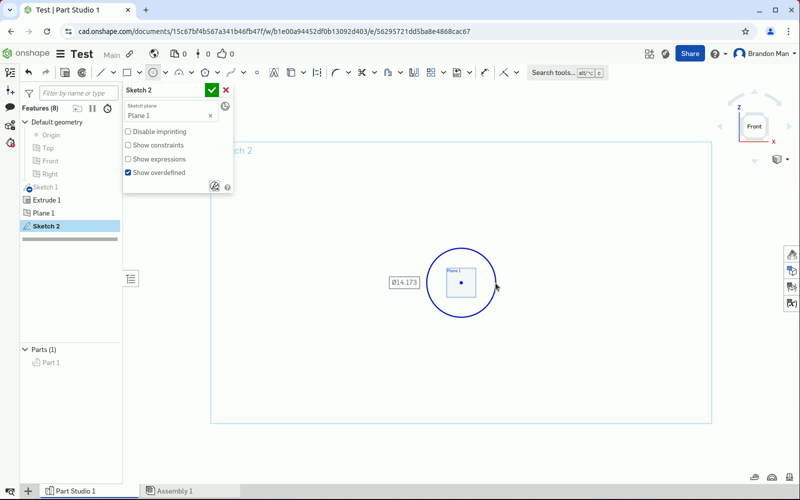
mouse_move(466, 302)
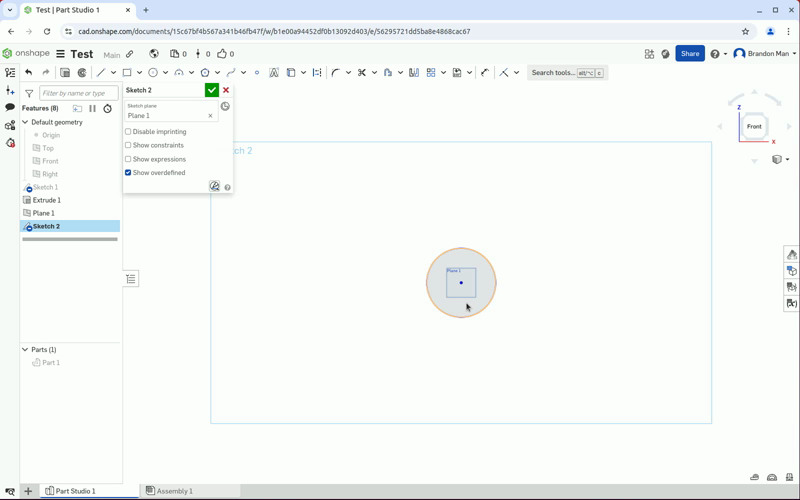
click(466, 302)
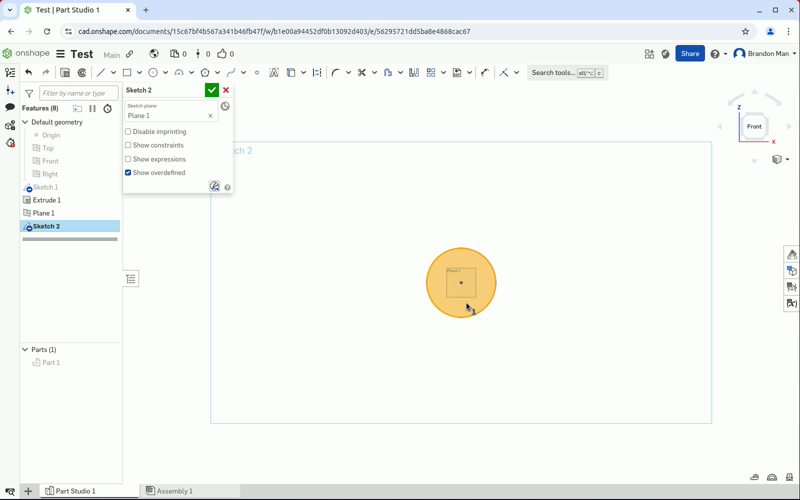
mouse_move(73, 352)
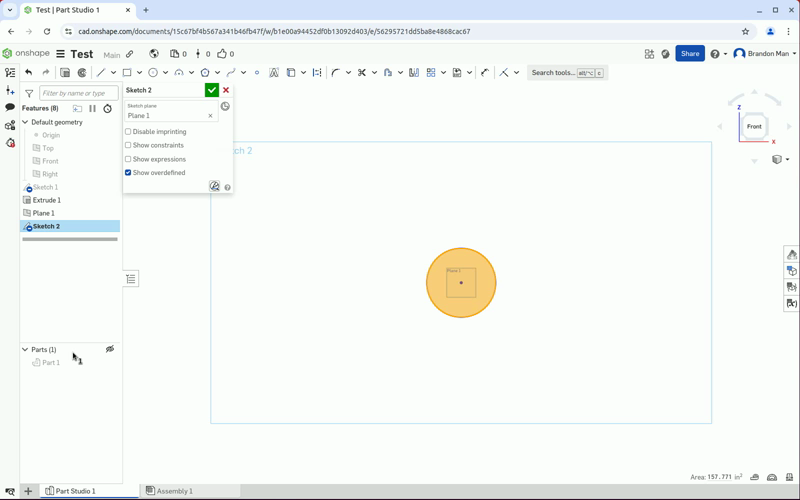
key(shift+y)
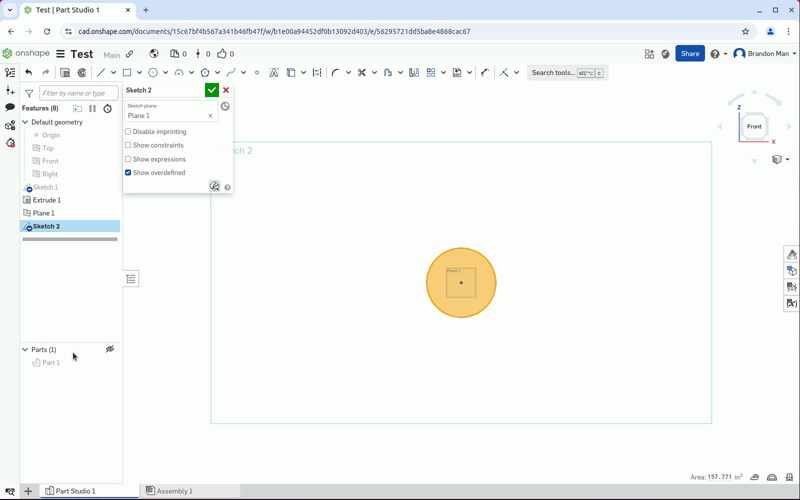
key(shift+e)
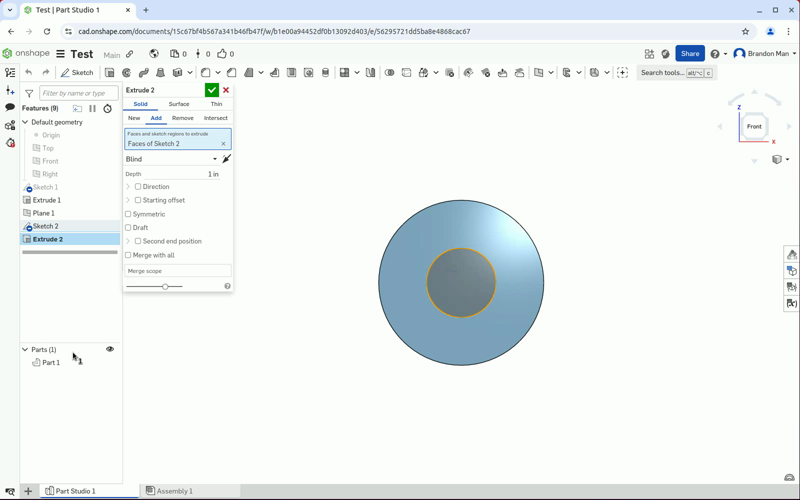
mouse_move(143, 106)
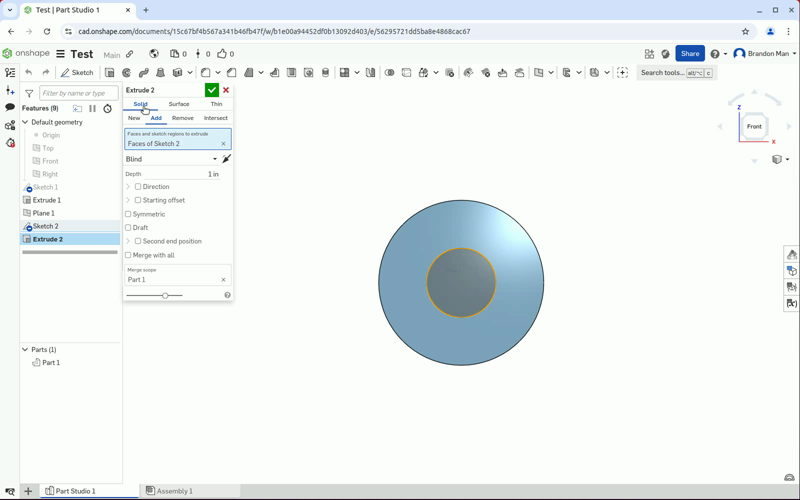
click(143, 106)
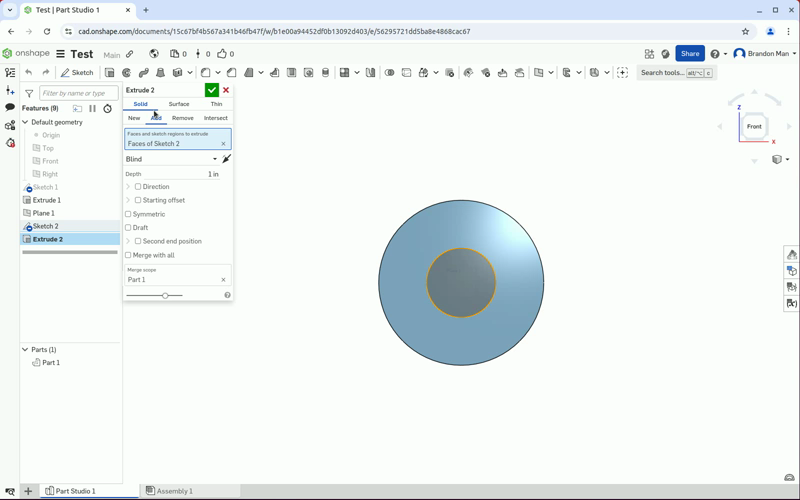
mouse_move(186, 120)
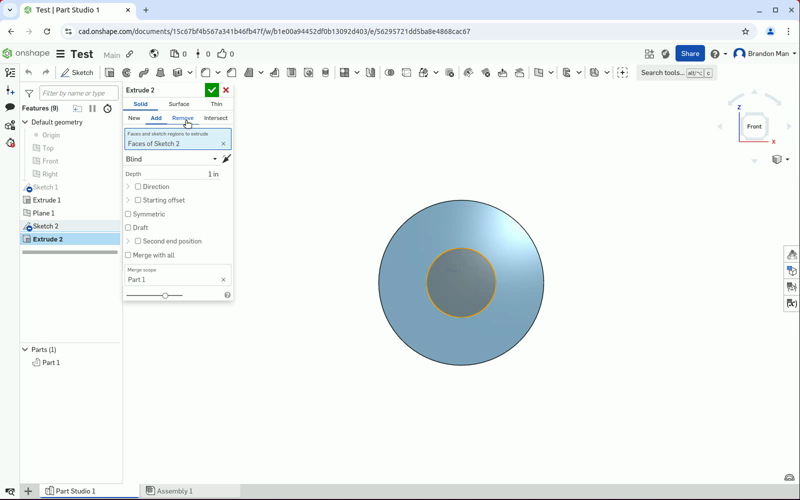
click(186, 120)
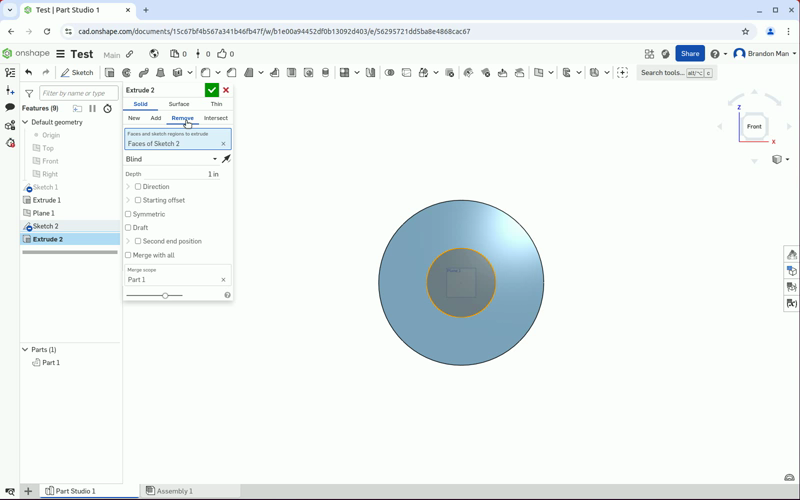
key(tab, 4)
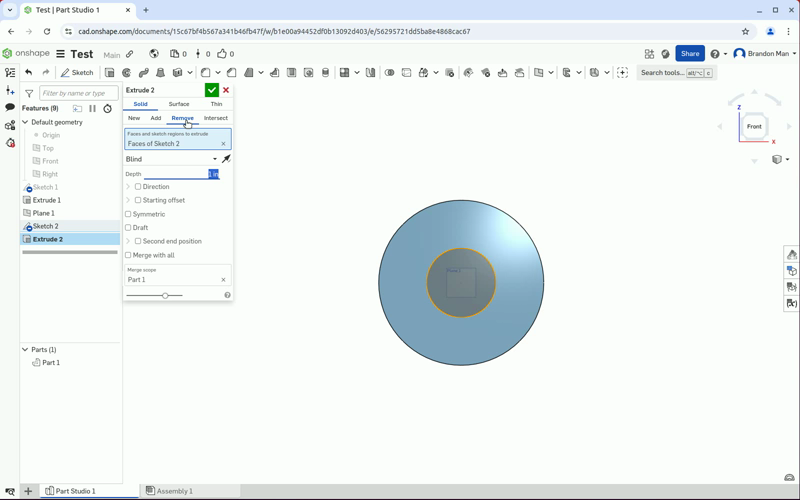
text(23.108)
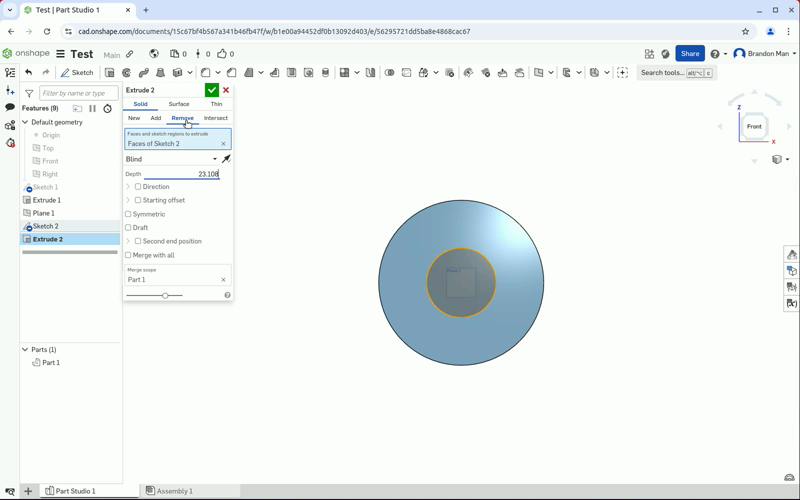
key(tab, 6)
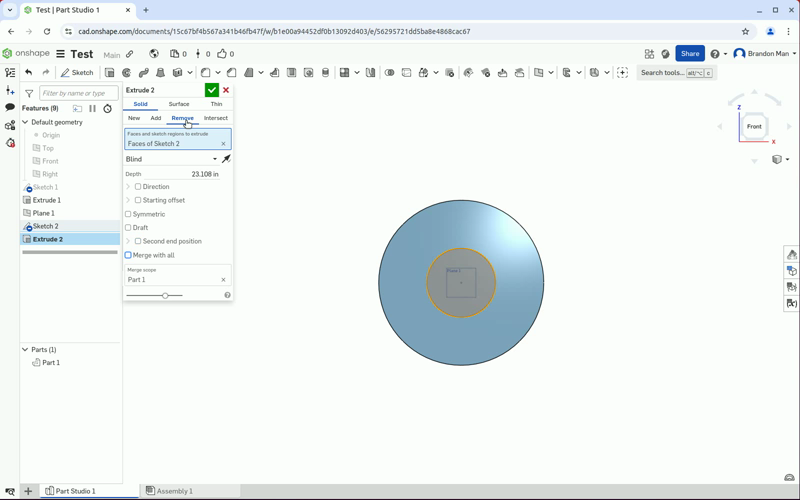
key(space)
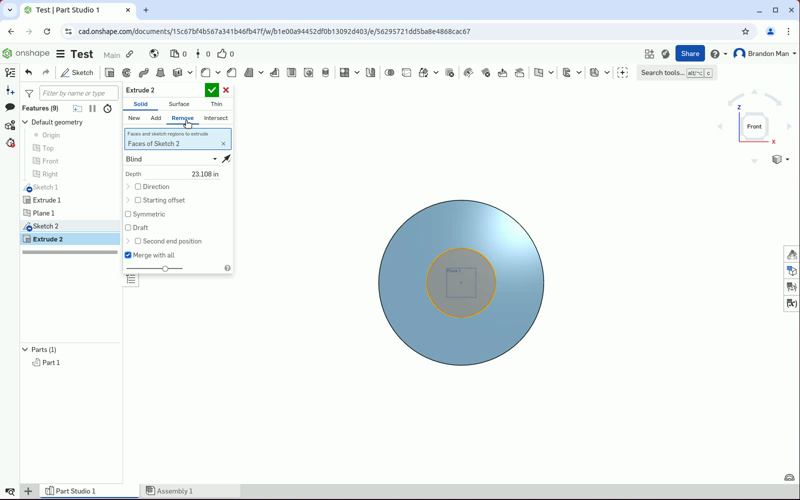
key(enter)
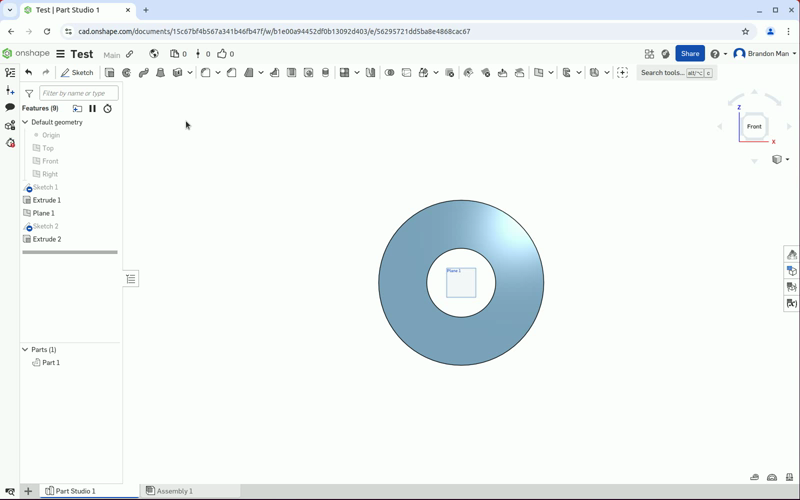
key(shift+h)
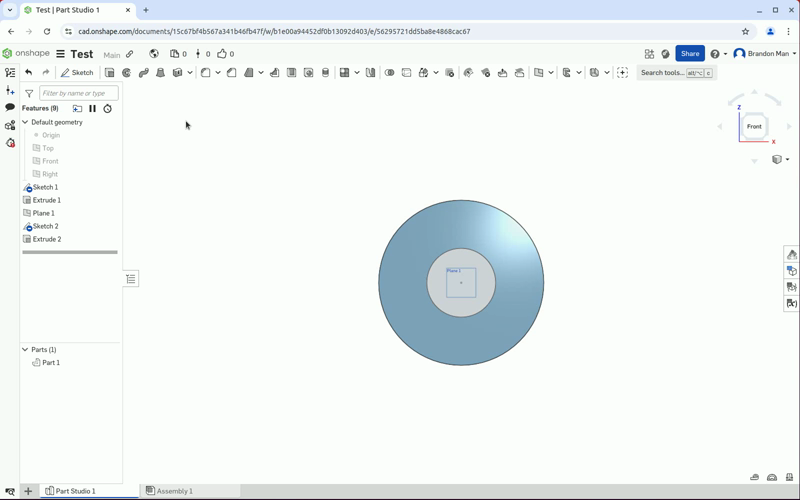
key(shift+h)
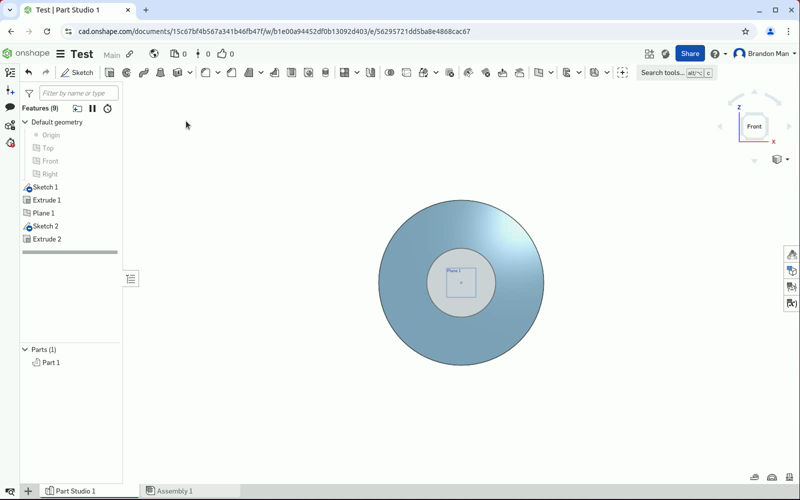
key(shift+7)
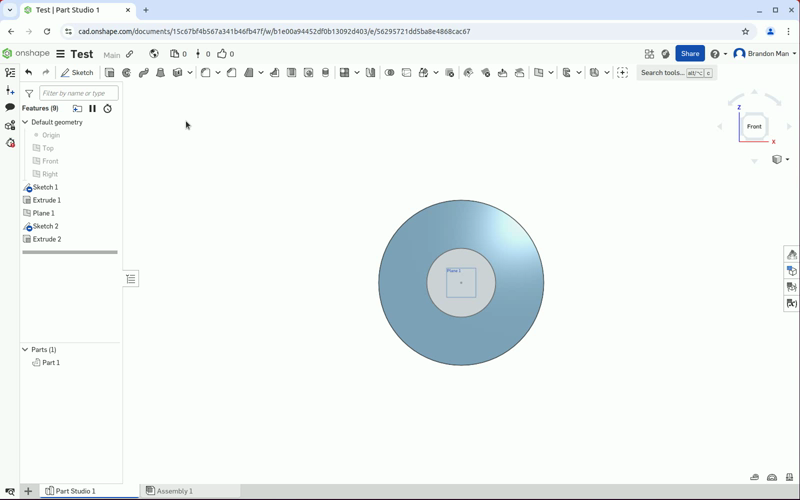
key(left, 2)
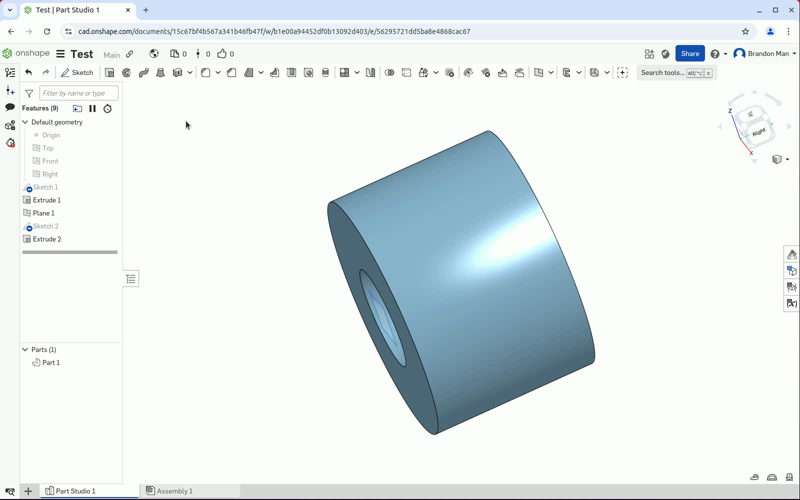
key(down, 2)
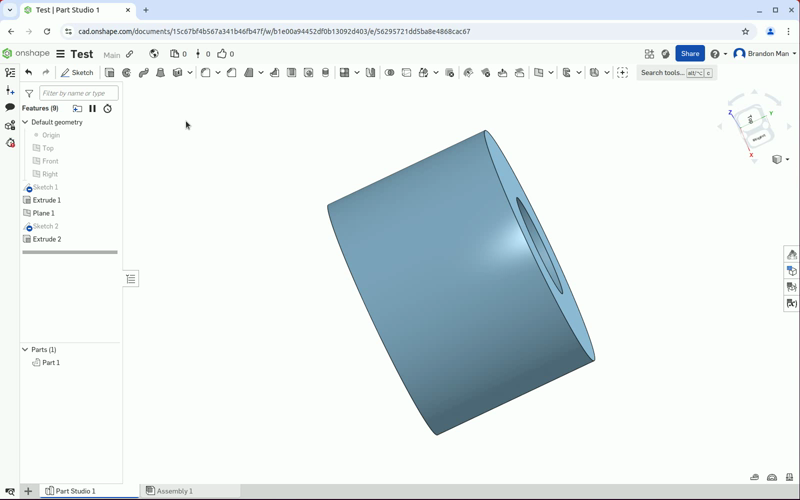
key(up, 2)
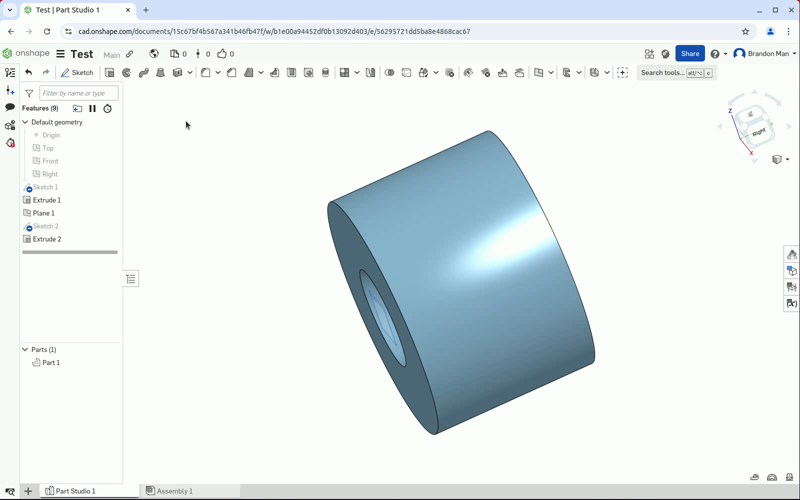
key(right, 2)
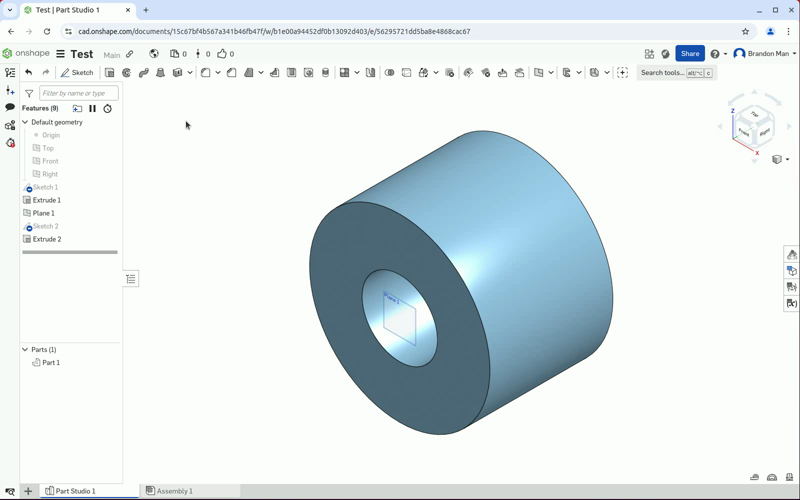
mouse_move(73, 189)
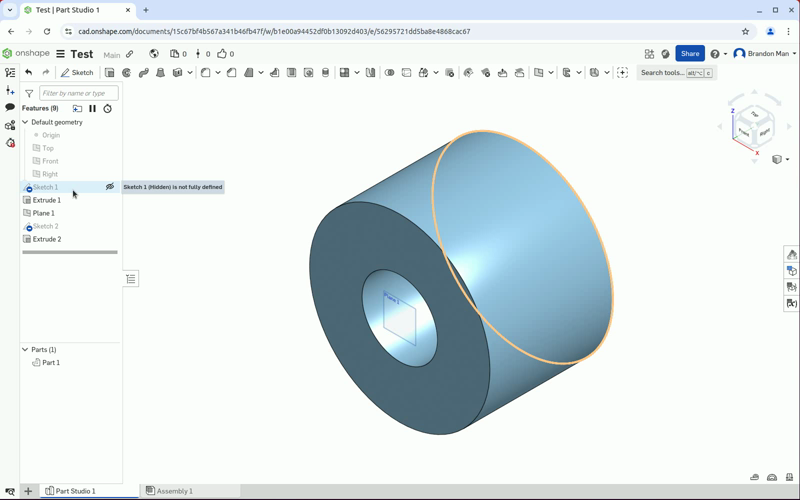
click(73, 189)